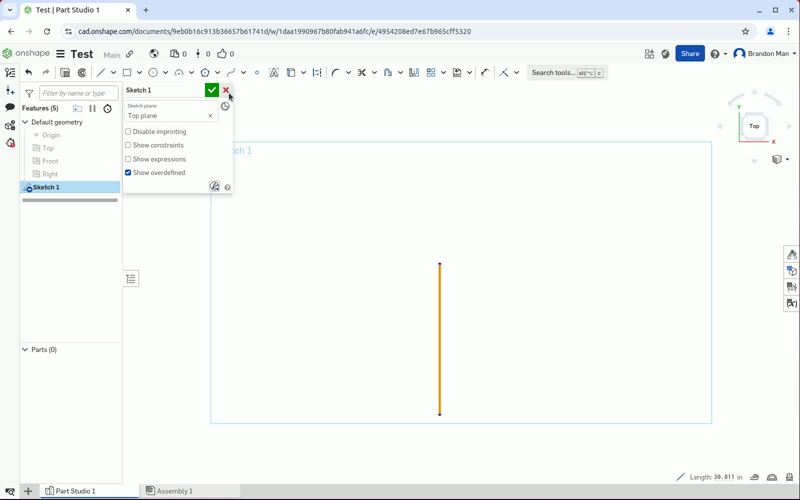
key(shift+h)
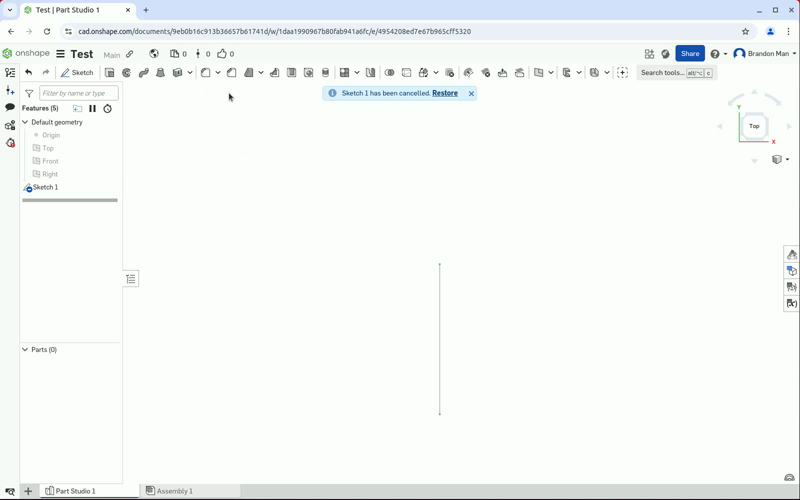
key(shift+s)
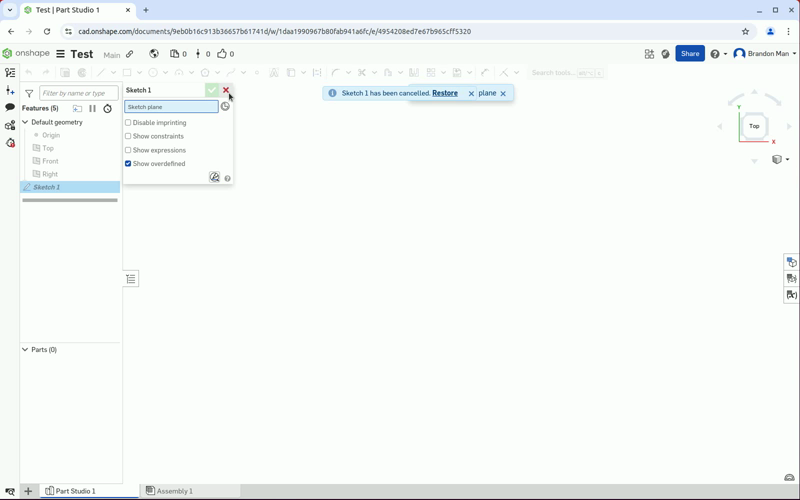
mouse_move(73, 150)
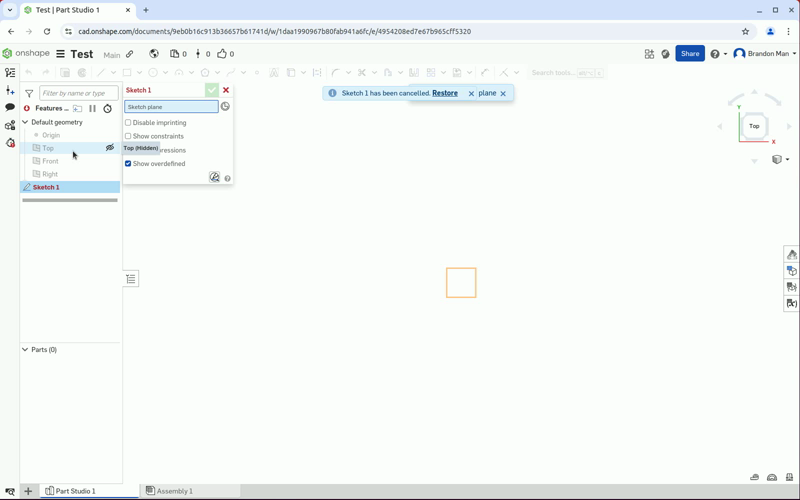
click(73, 150)
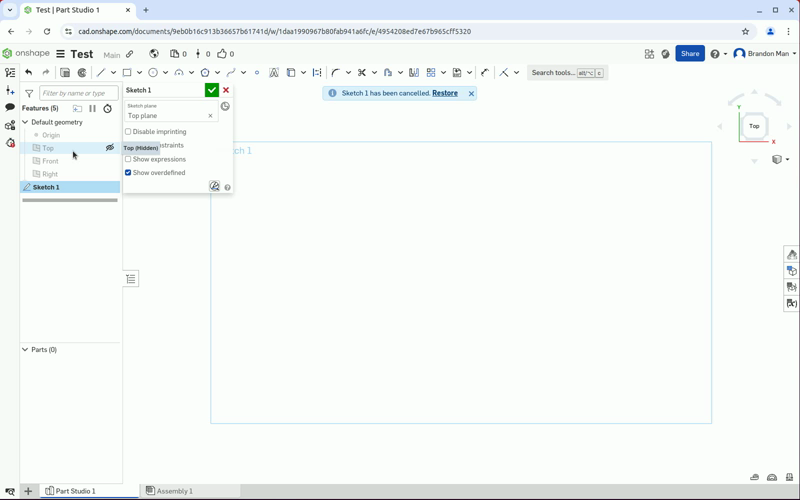
mouse_move(73, 352)
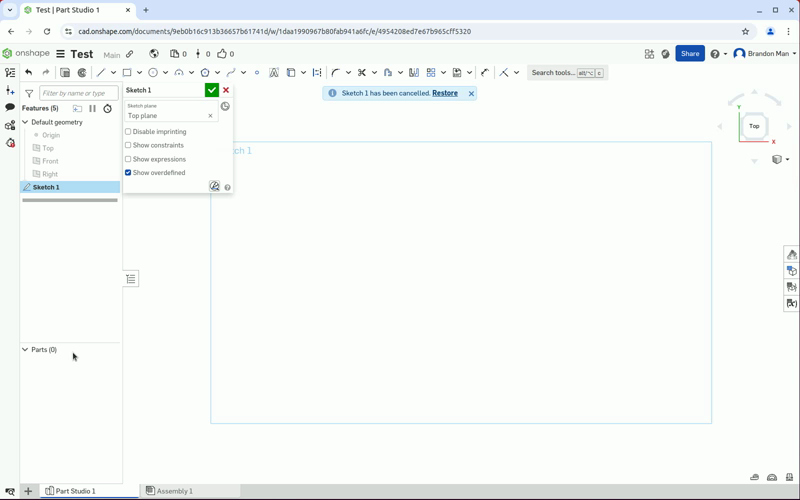
key(y)
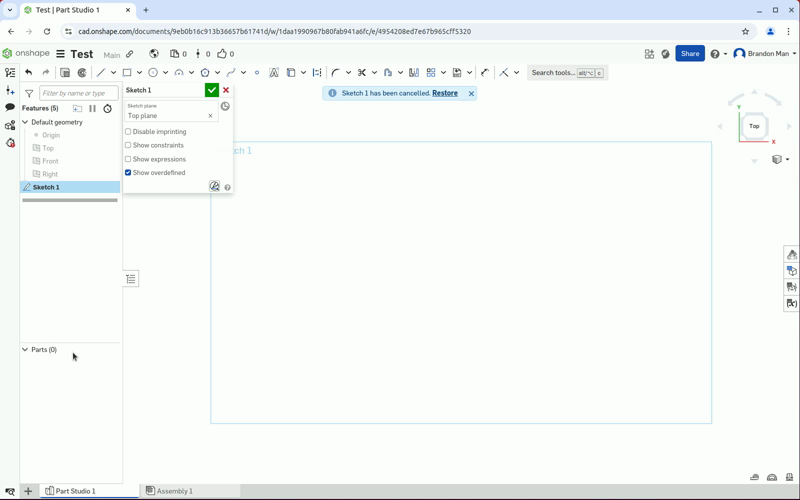
key(c)
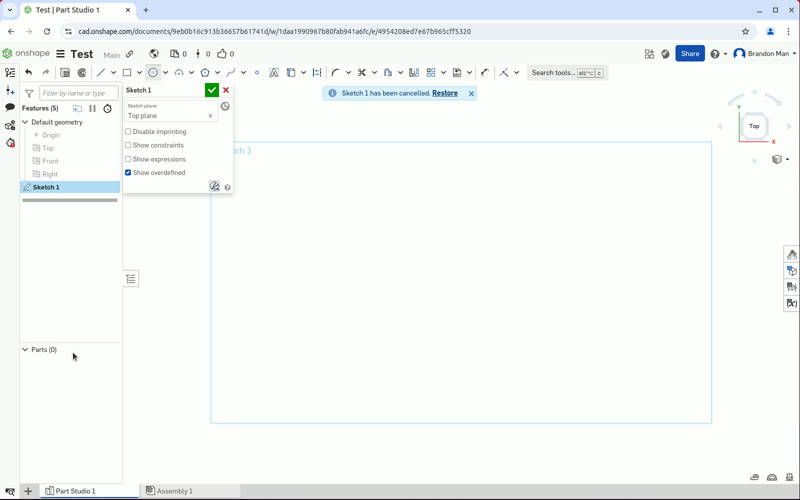
key_down(shift)
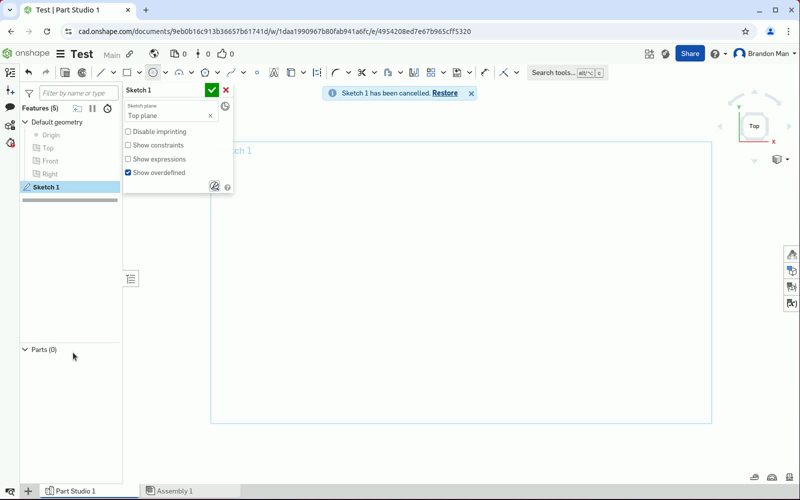
mouse_move(460, 282)
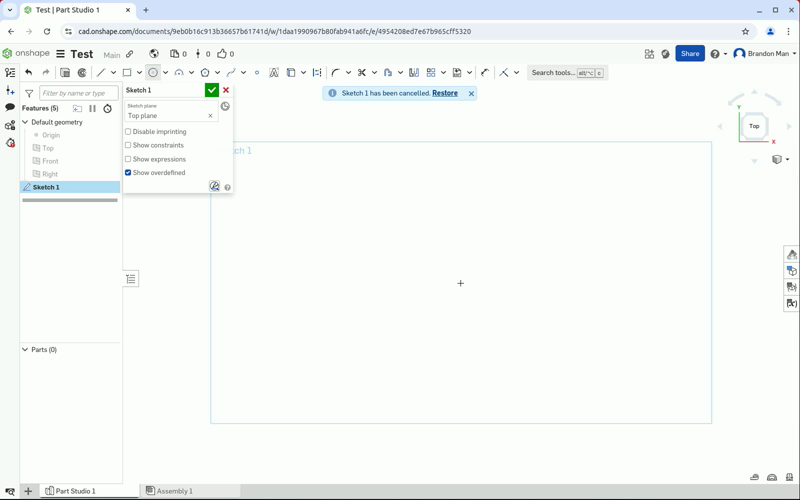
click(460, 282)
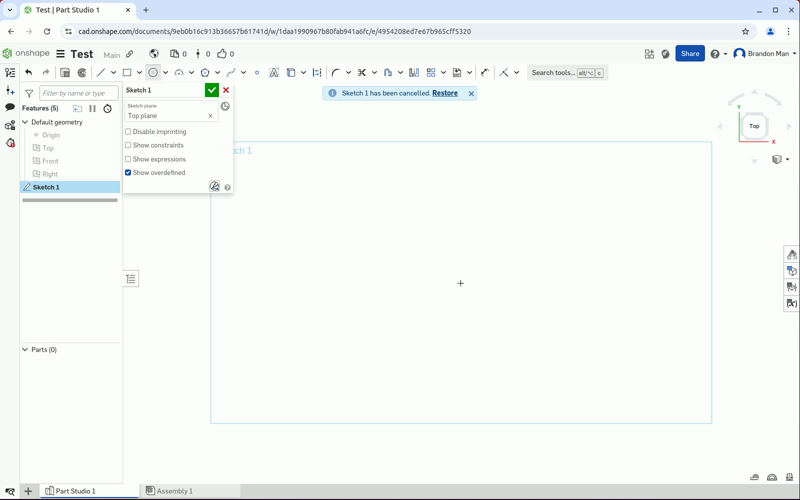
key_up(shift)
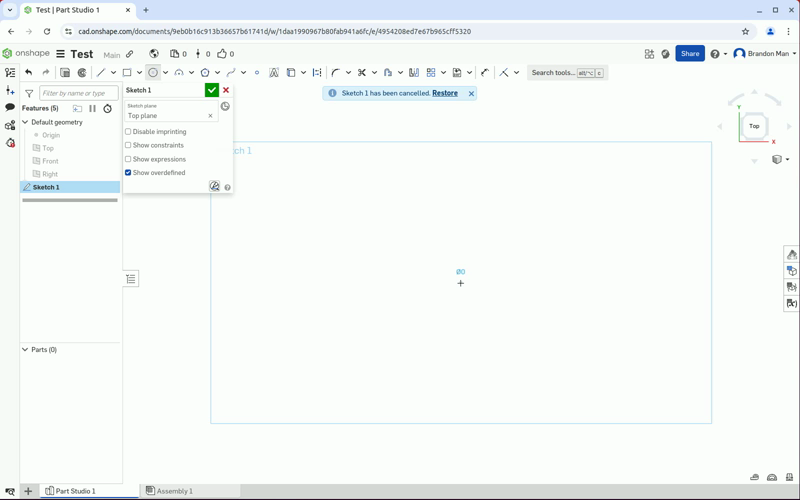
mouse_move(533, 282)
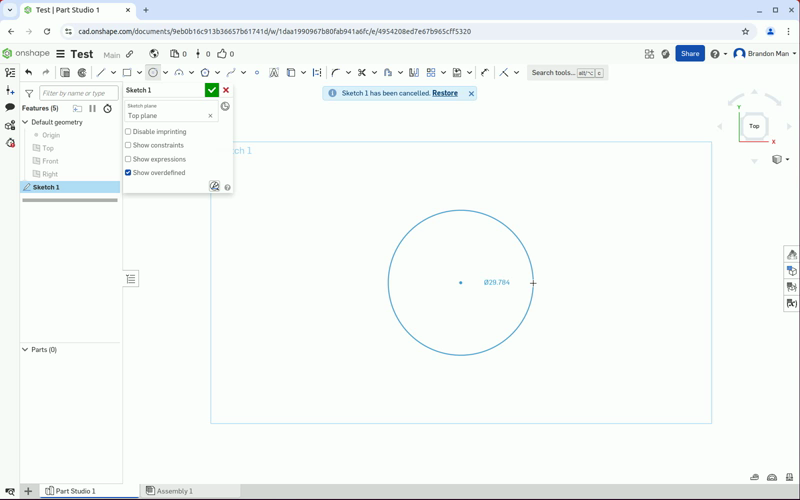
click(533, 282)
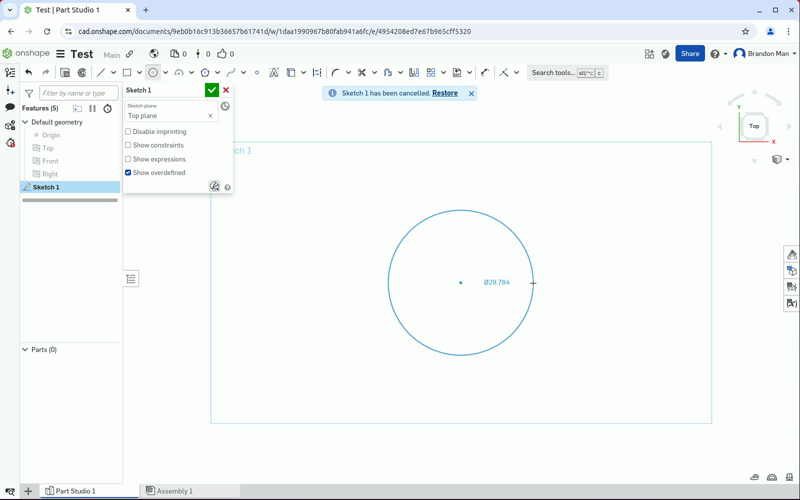
key(esc)
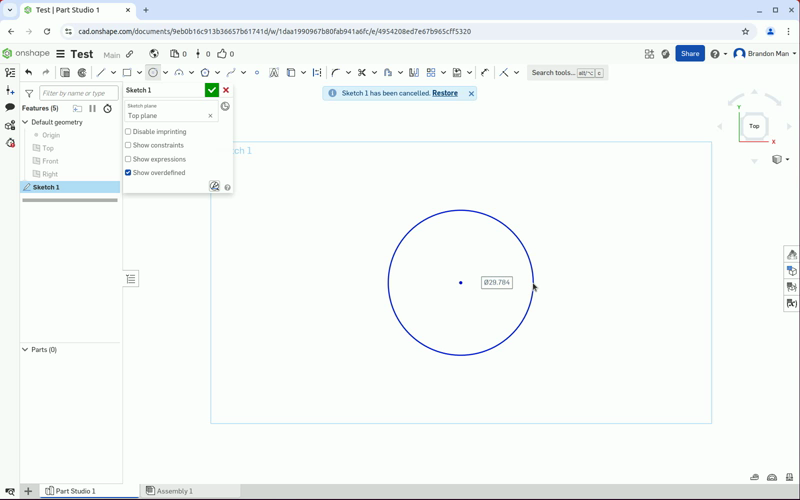
mouse_move(415, 314)
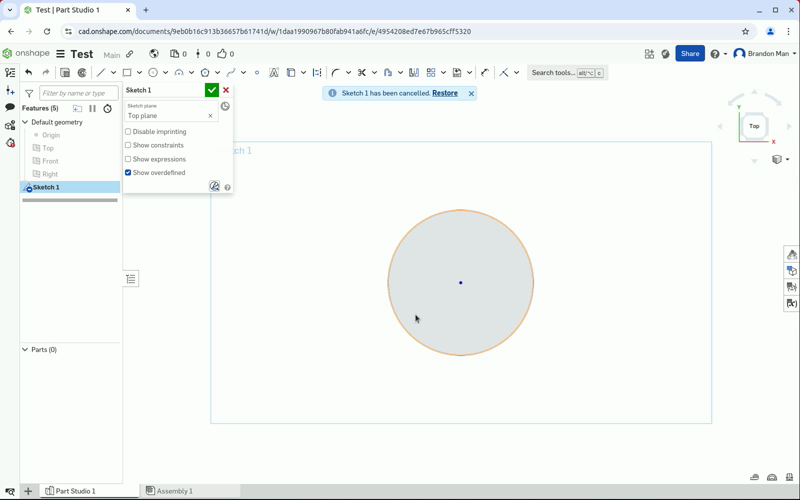
click(415, 314)
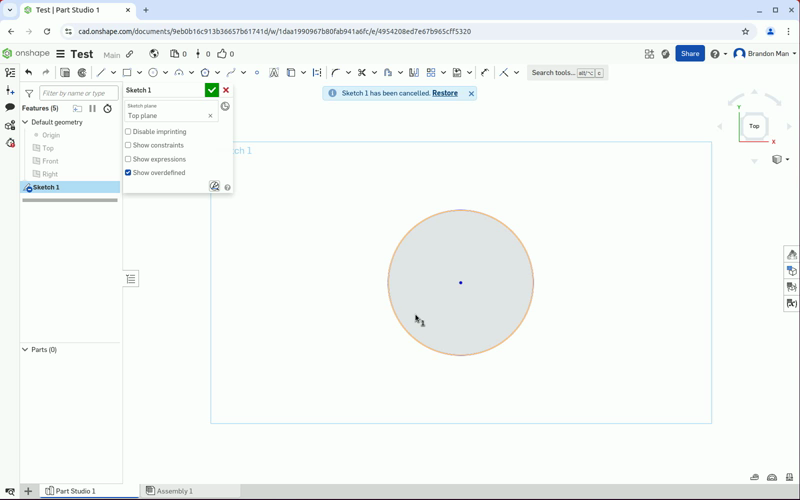
mouse_move(73, 352)
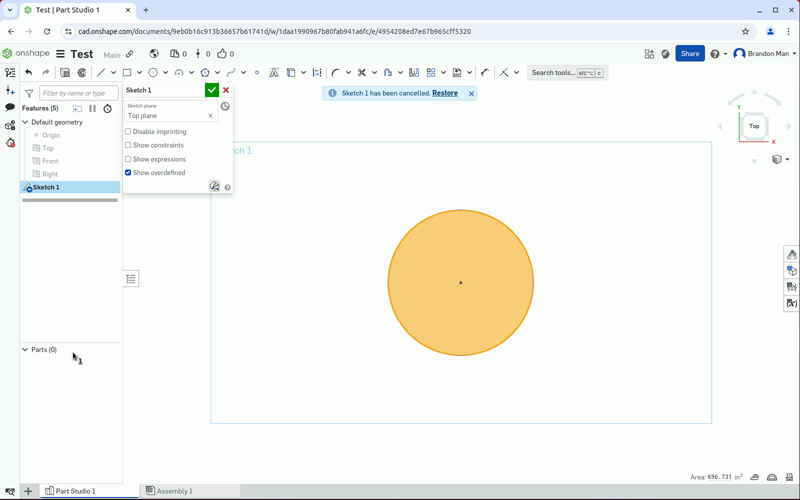
key(shift+y)
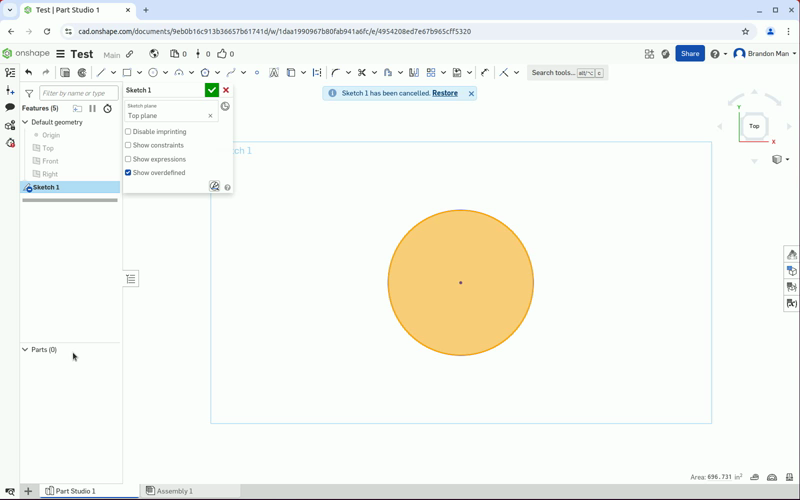
key(shift+e)
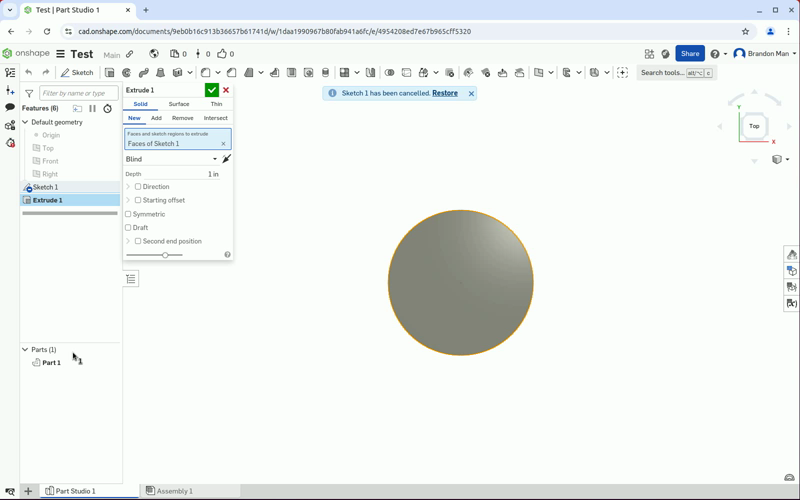
mouse_move(143, 106)
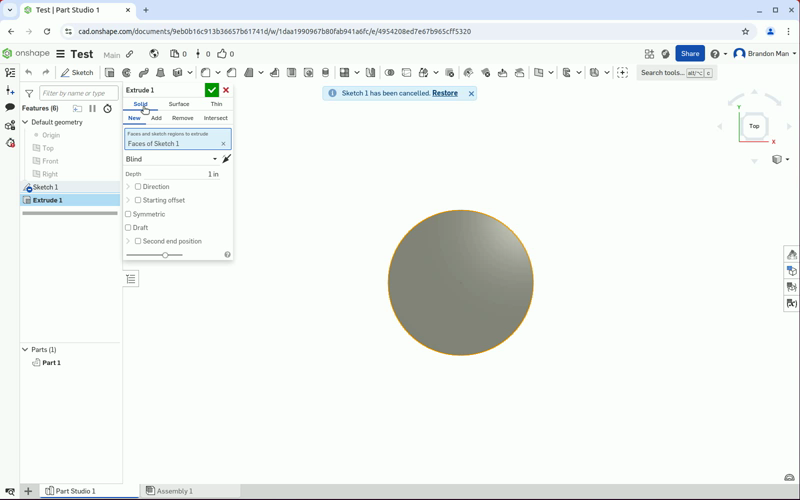
click(143, 106)
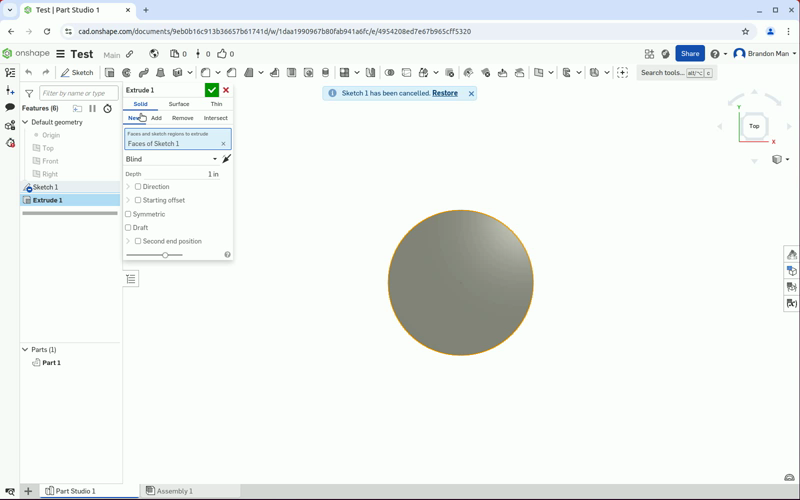
mouse_move(137, 120)
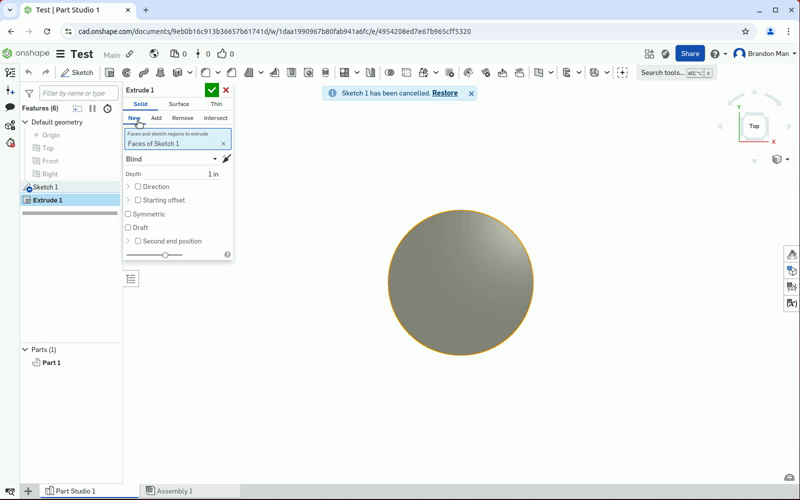
click(137, 120)
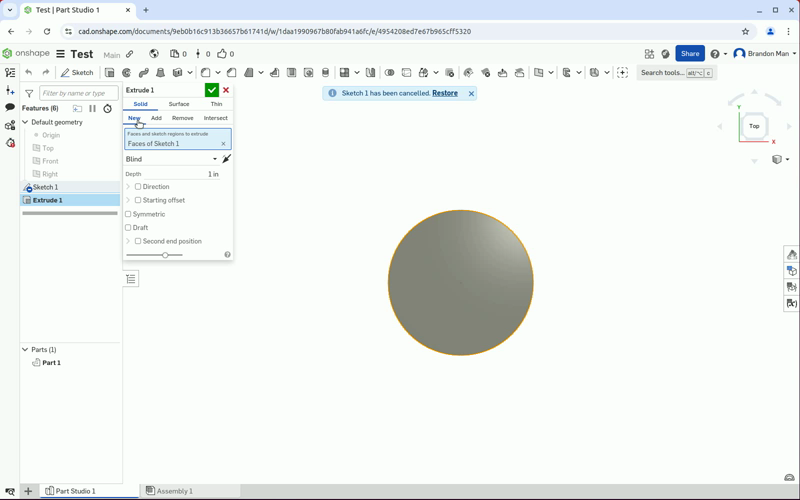
key(tab, 4)
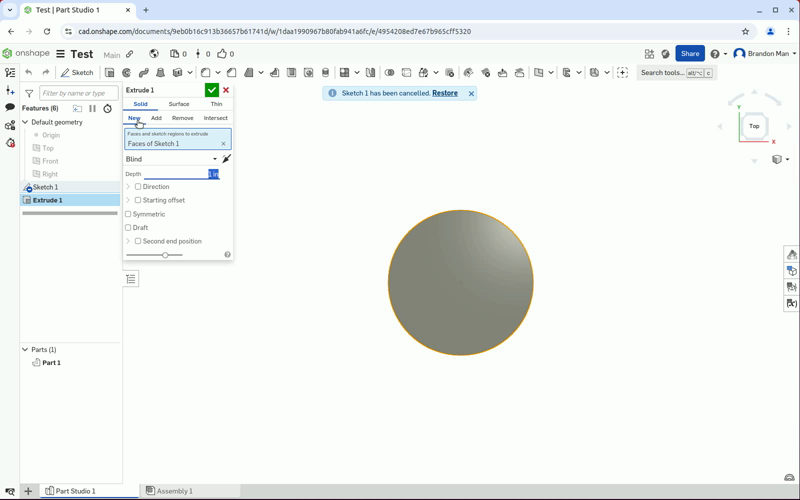
text(8.184)
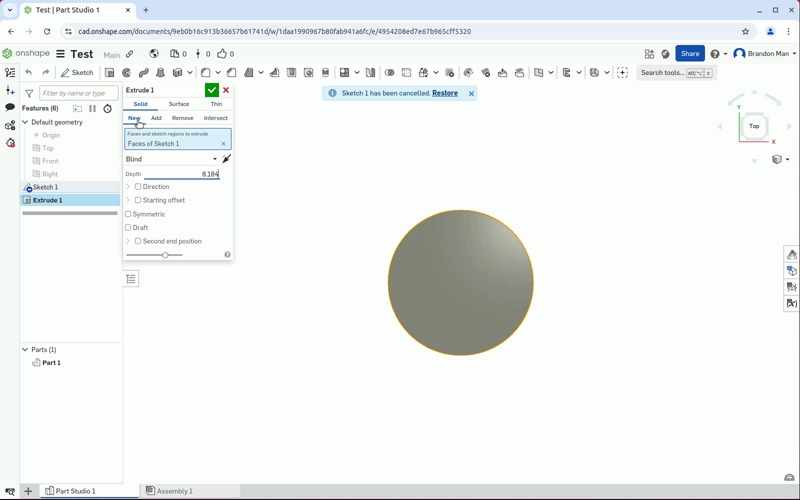
key(enter)
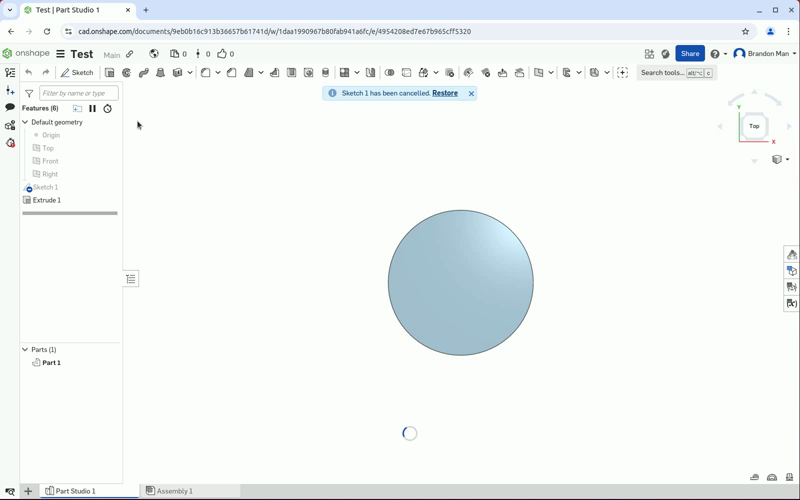
key(shift+h)
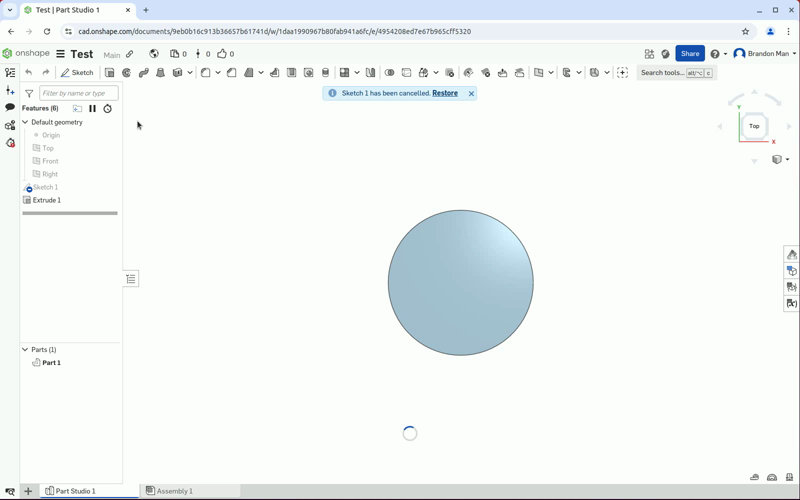
key(shift+h)
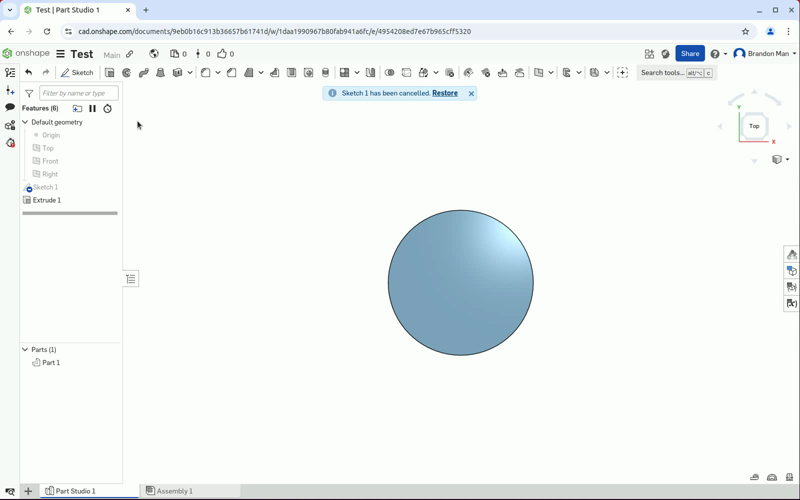
mouse_move(73, 189)
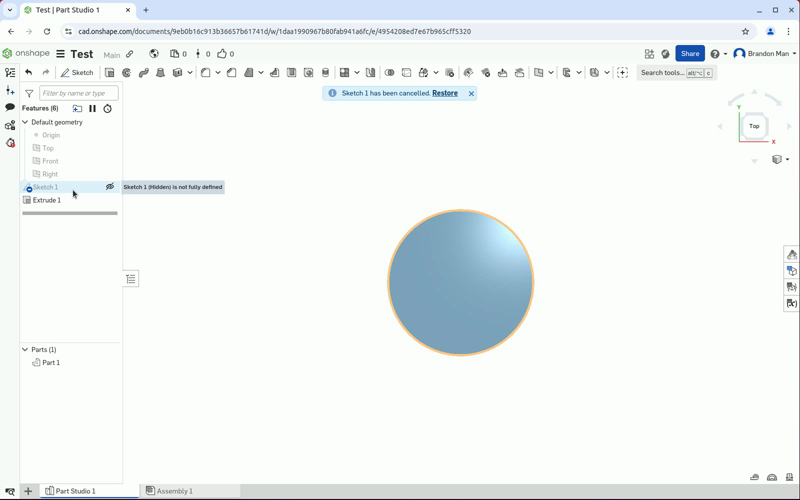
click(73, 189)
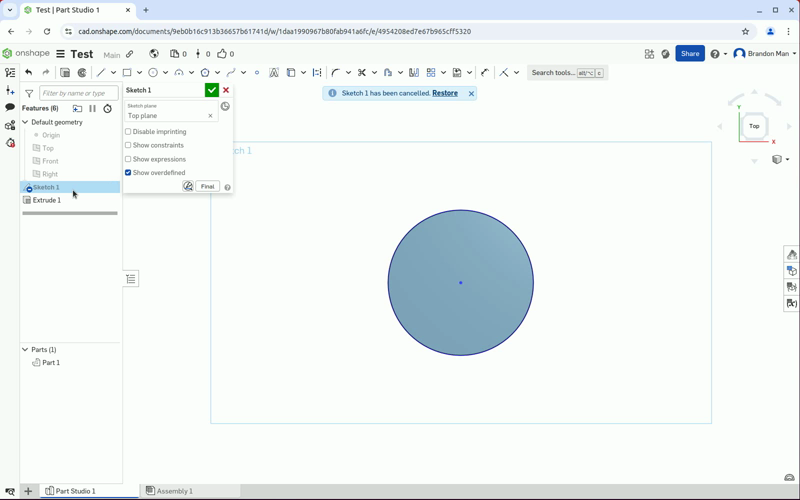
mouse_move(229, 92)
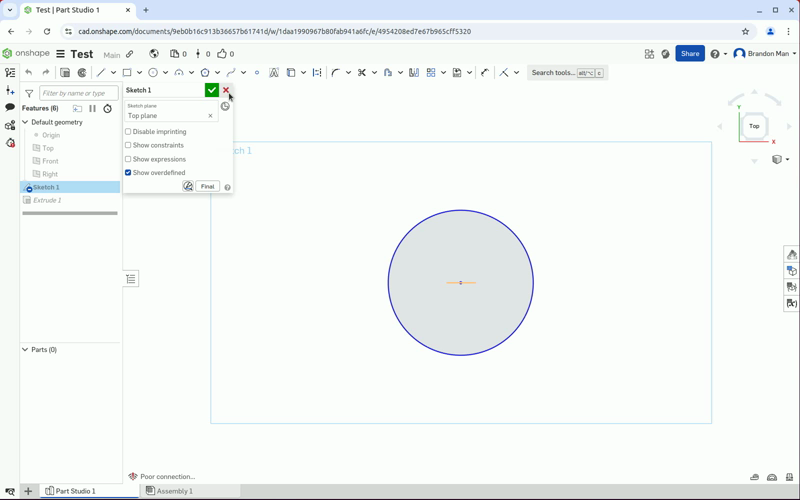
click(229, 92)
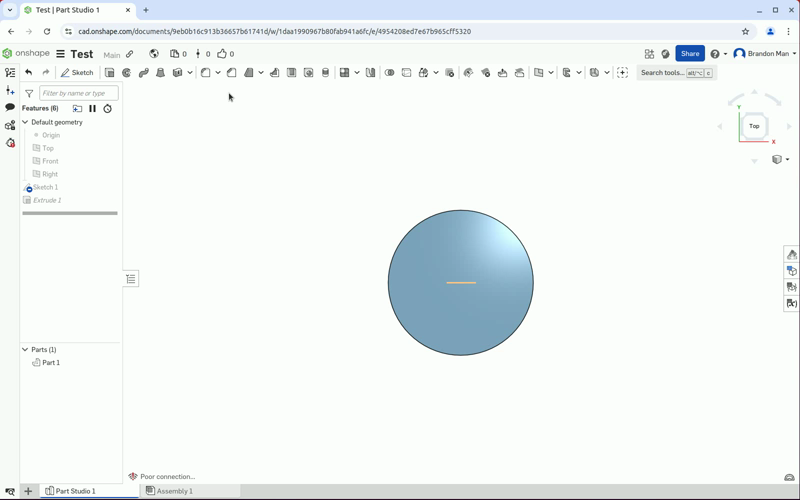
mouse_move(541, 75)
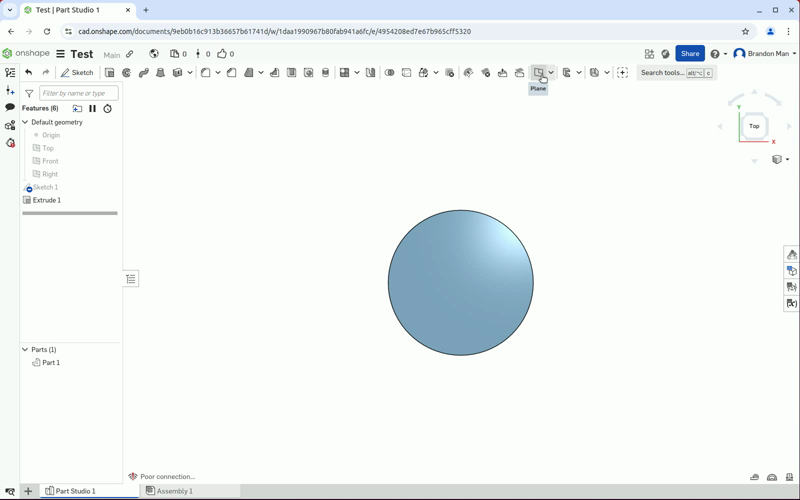
click(541, 75)
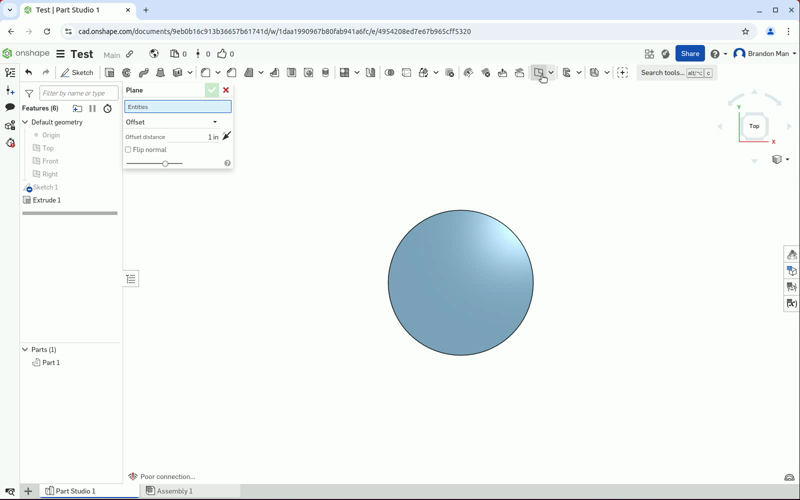
mouse_move(73, 150)
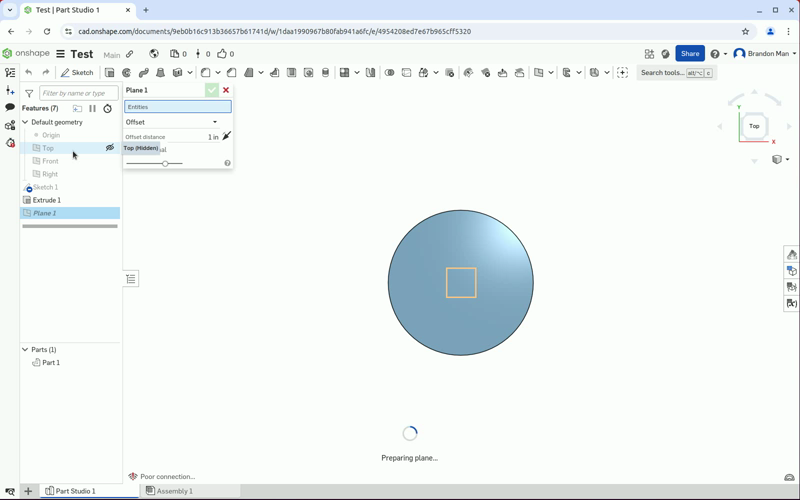
click(73, 150)
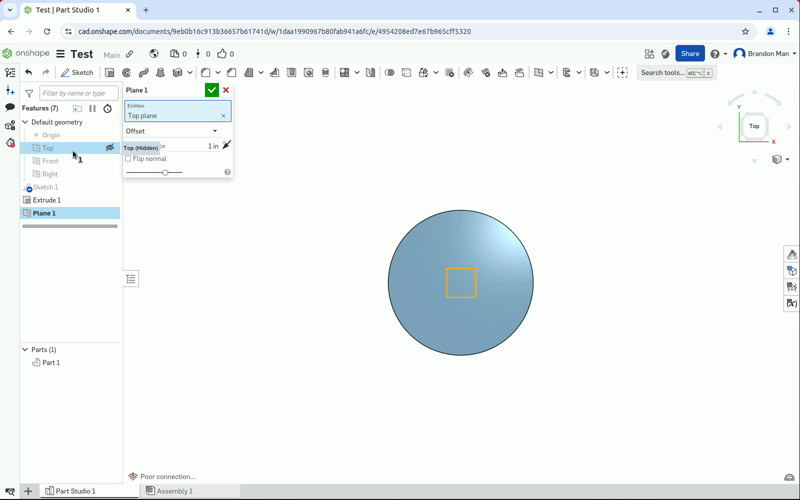
key(tab, 2)
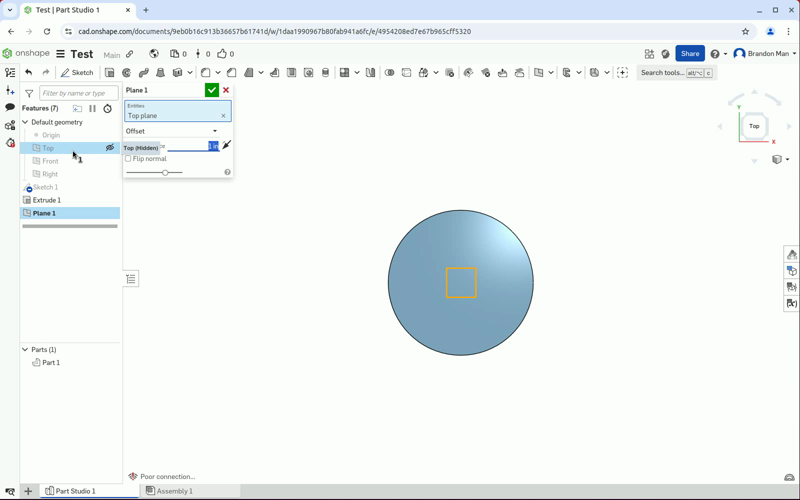
text(8.196)
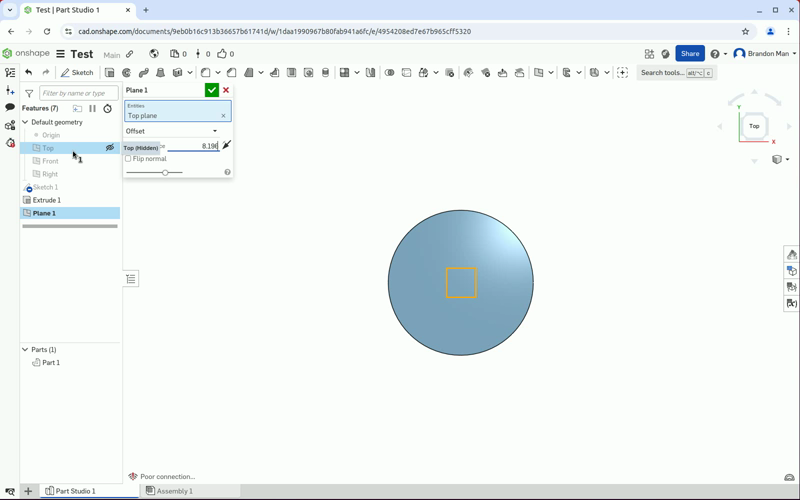
key(enter, 2)
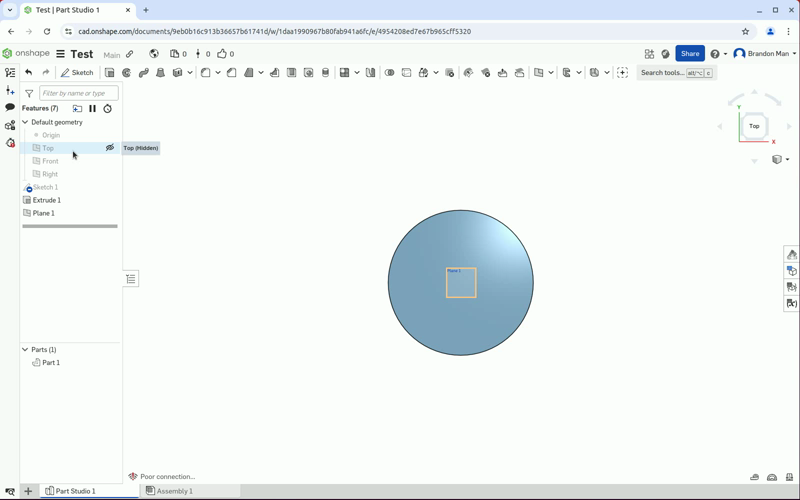
key(shift+s)
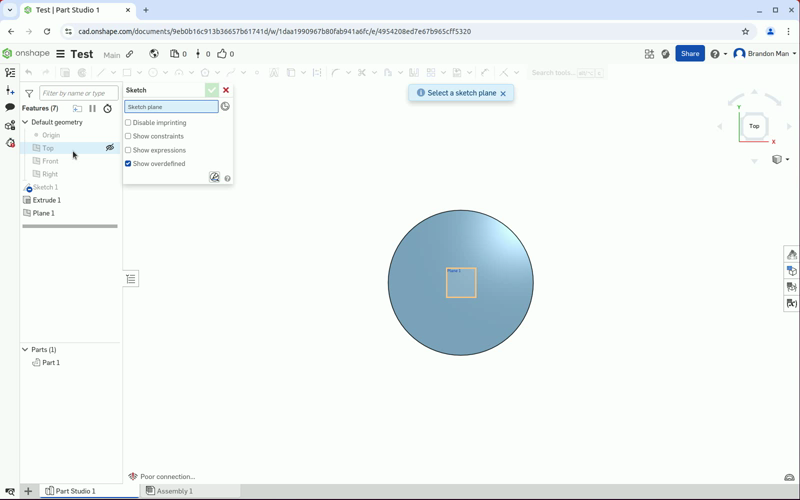
mouse_move(73, 215)
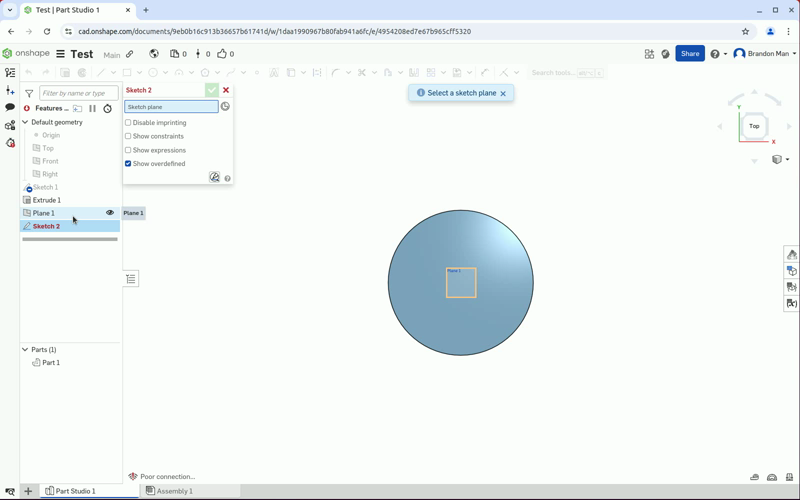
click(73, 215)
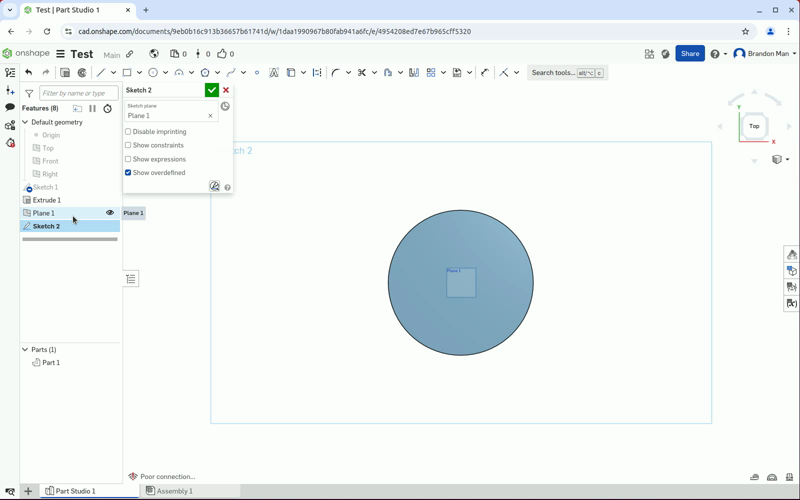
mouse_move(73, 352)
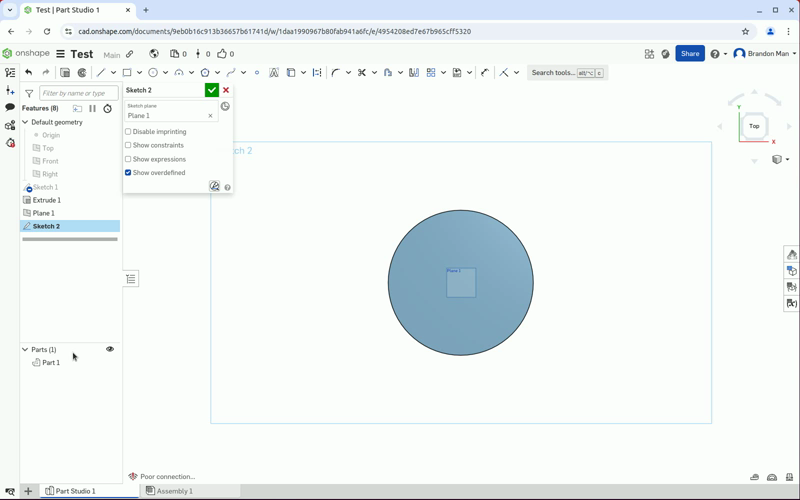
key(y)
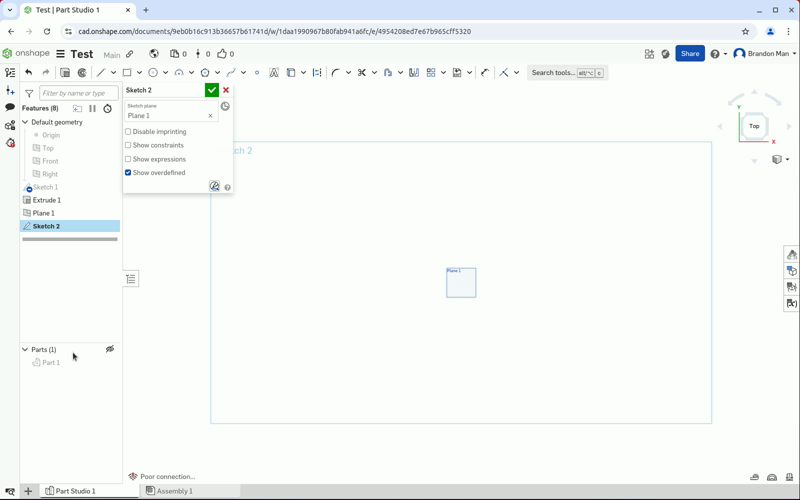
key(c)
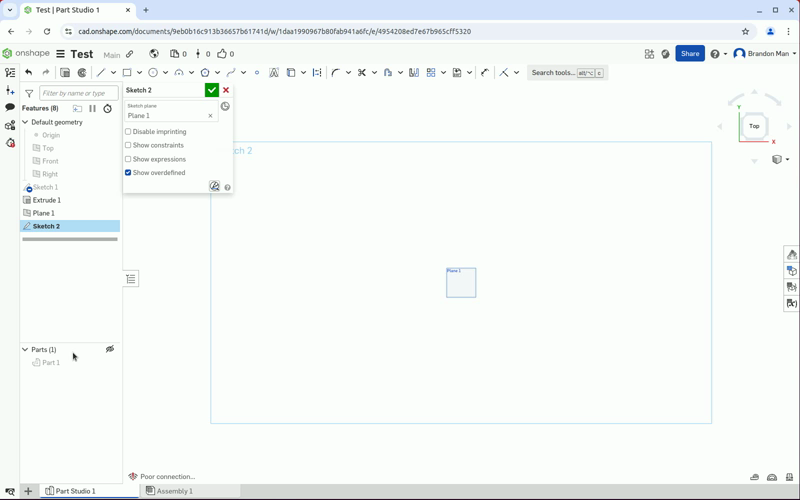
key_down(shift)
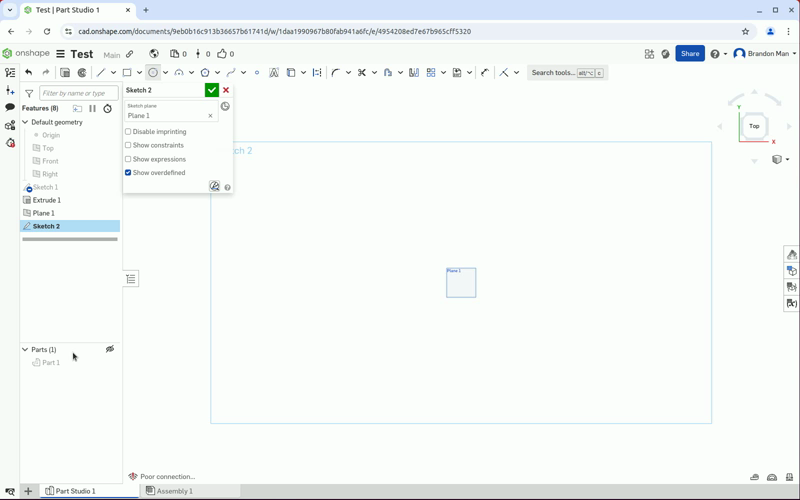
mouse_move(460, 282)
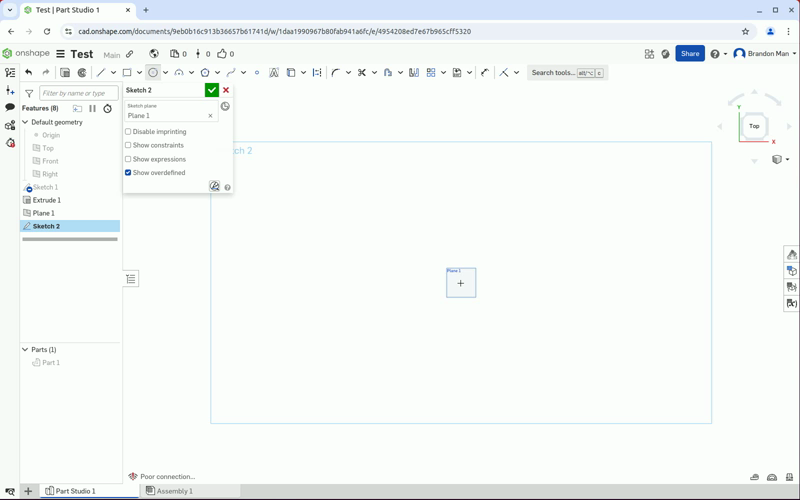
click(460, 282)
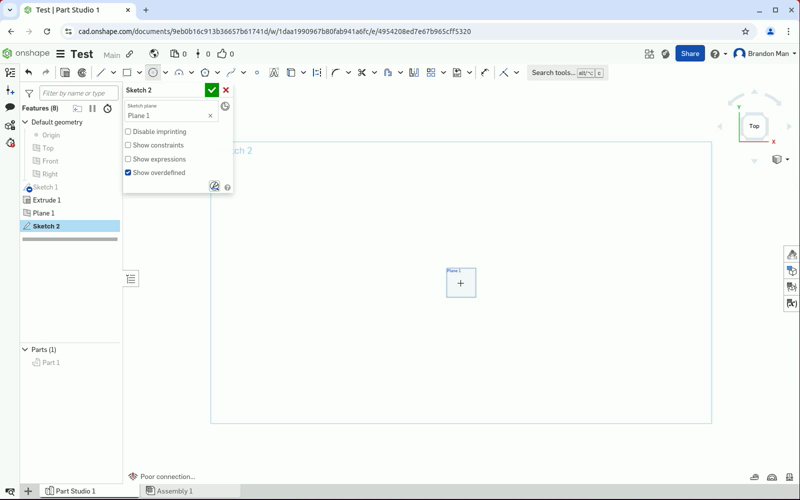
key_up(shift)
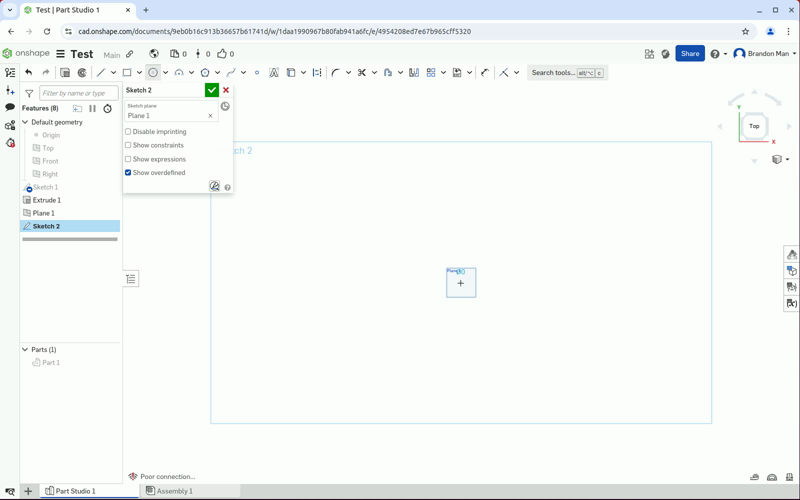
mouse_move(511, 282)
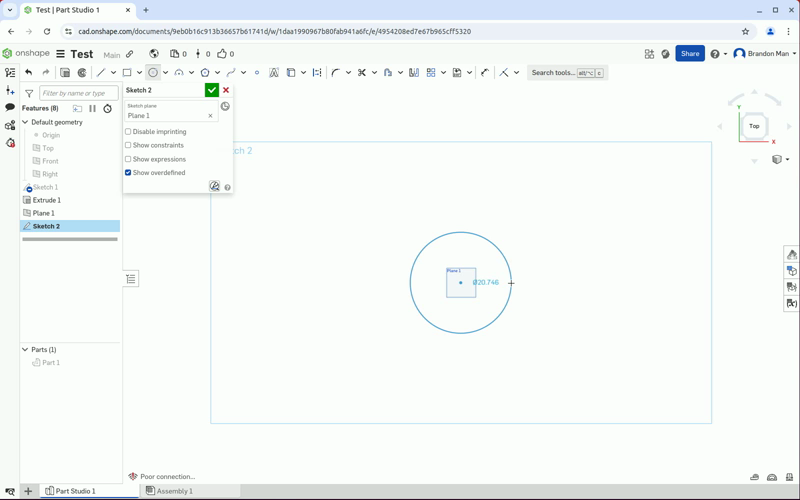
click(511, 282)
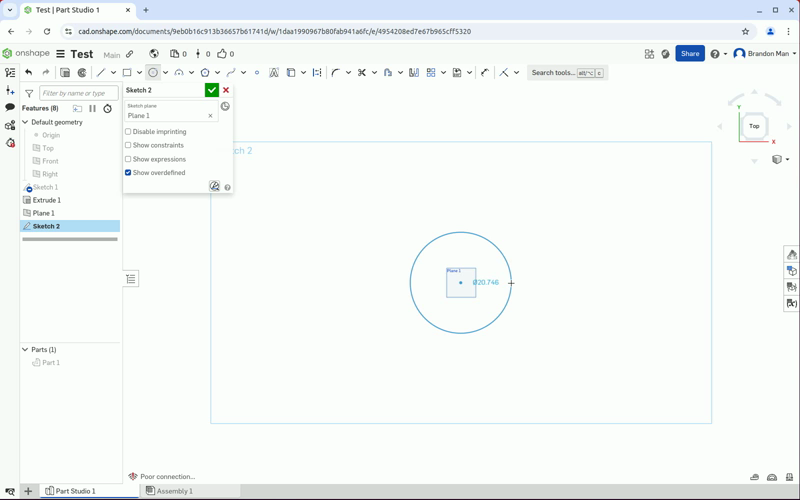
key(esc)
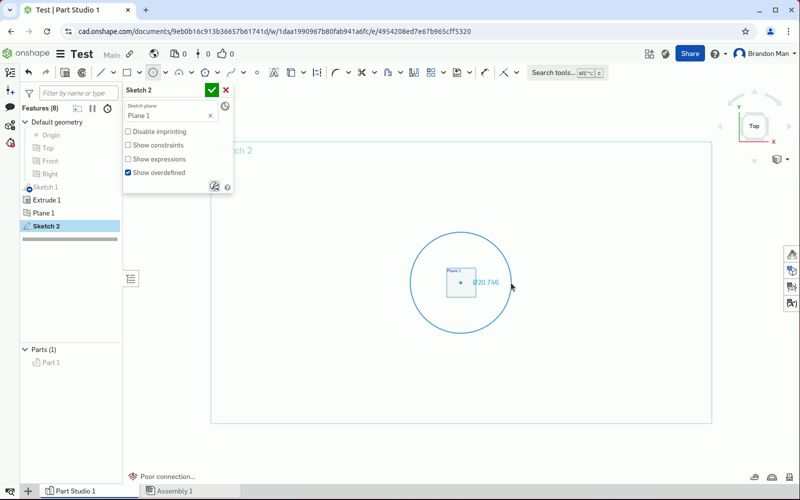
mouse_move(480, 318)
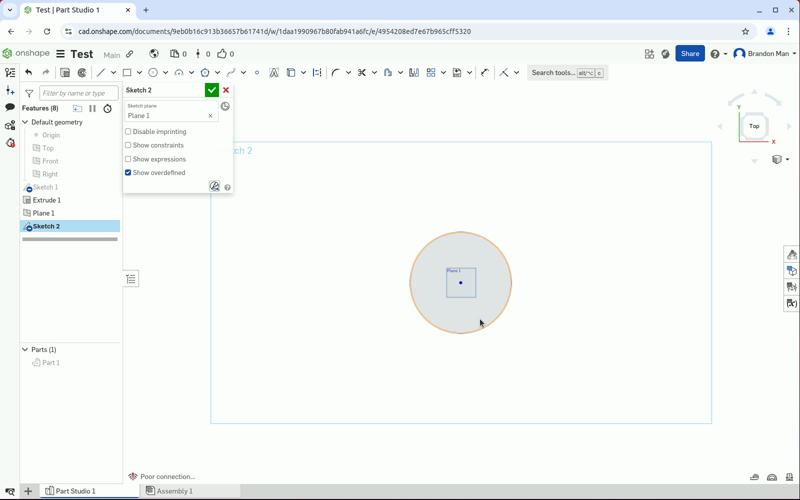
click(480, 318)
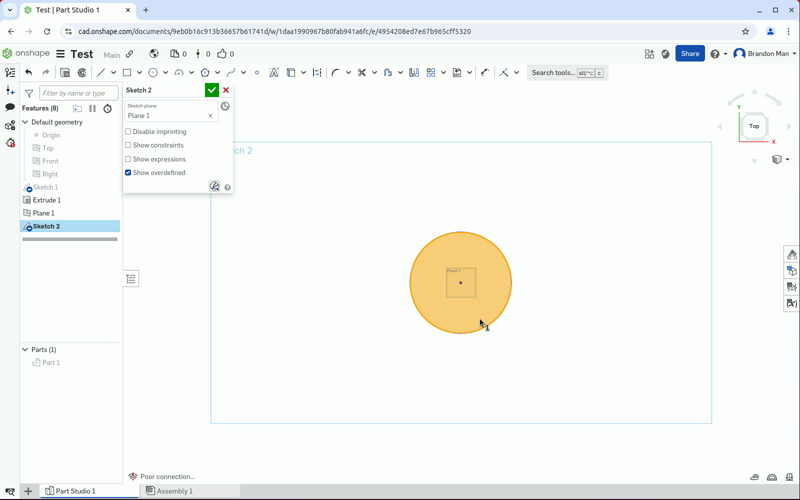
mouse_move(73, 352)
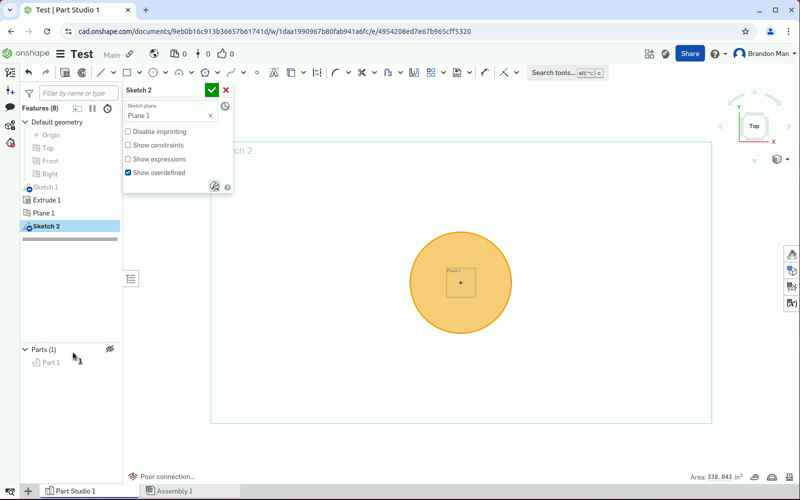
key(shift+y)
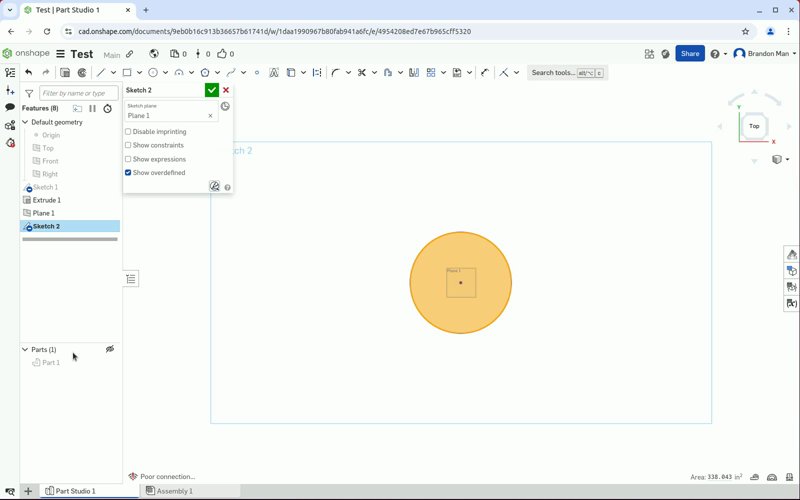
key(shift+e)
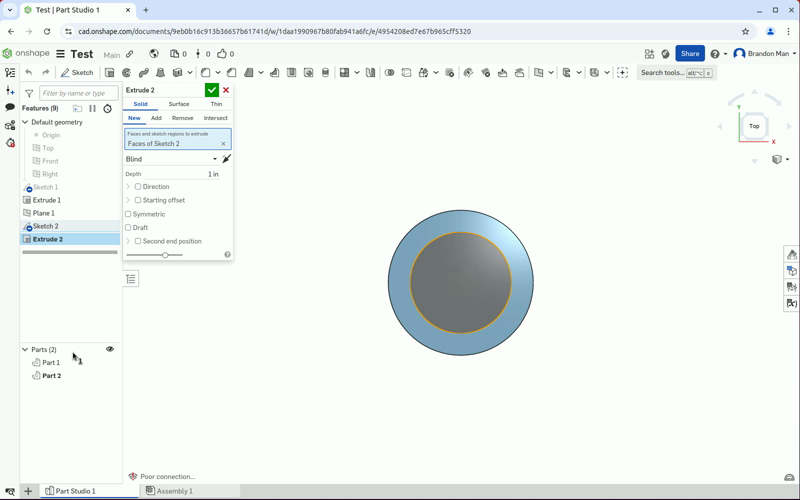
mouse_move(143, 106)
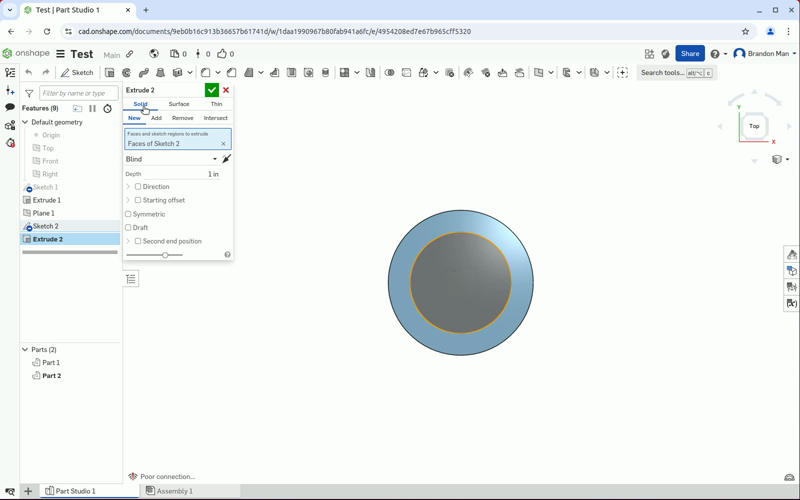
click(143, 106)
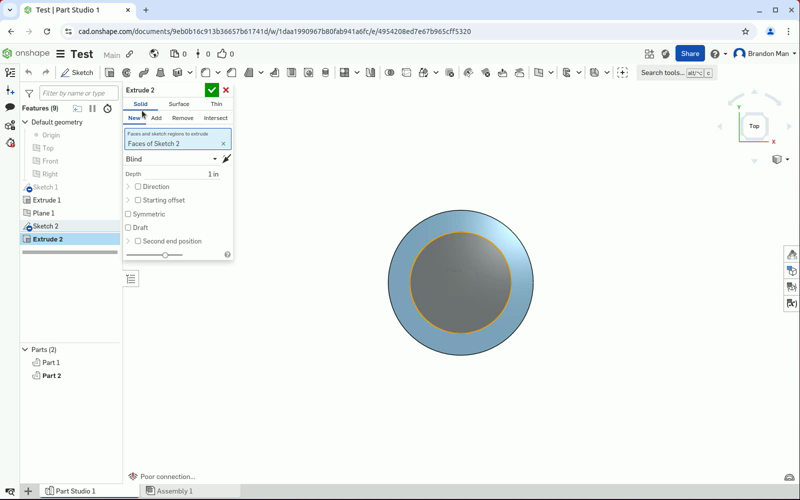
mouse_move(137, 120)
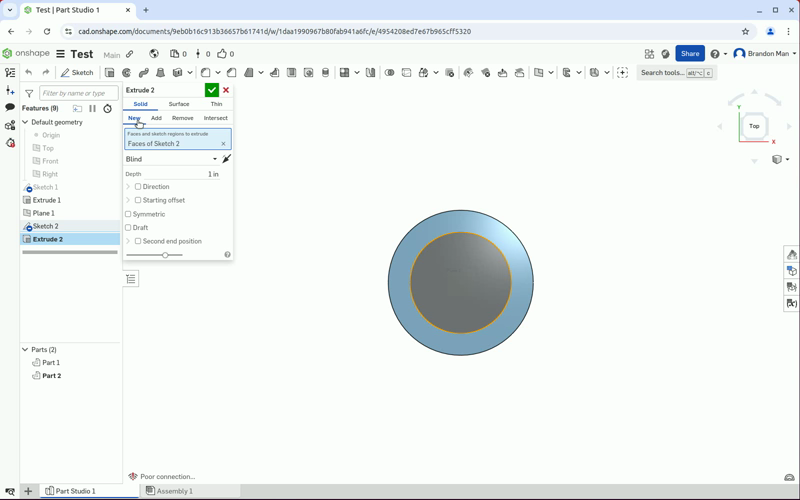
click(137, 120)
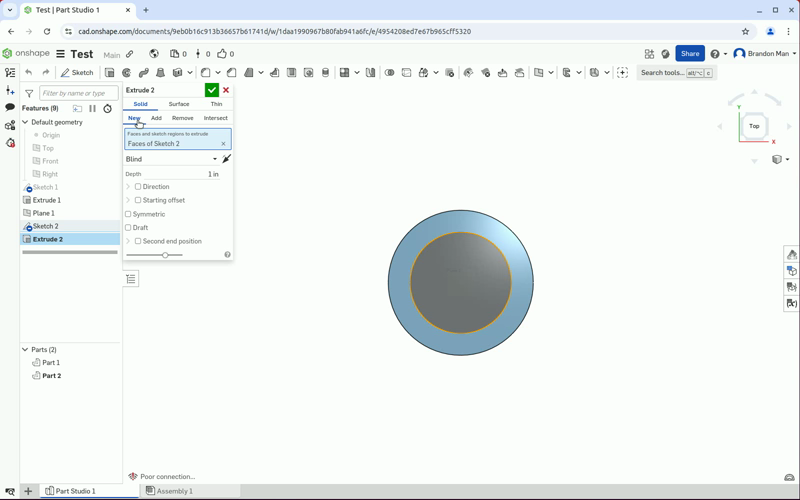
key(tab, 4)
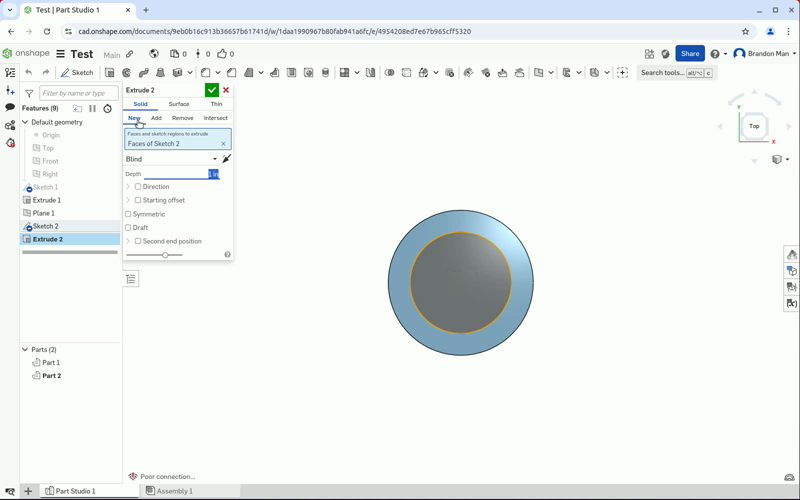
text(11.554)
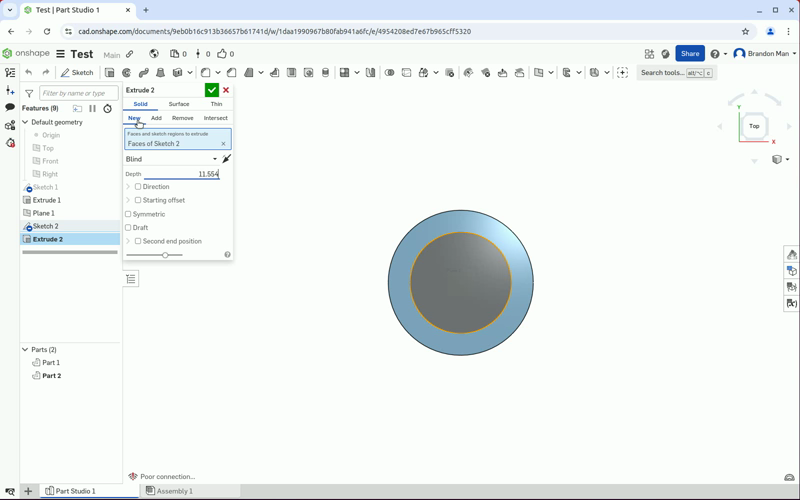
key(enter)
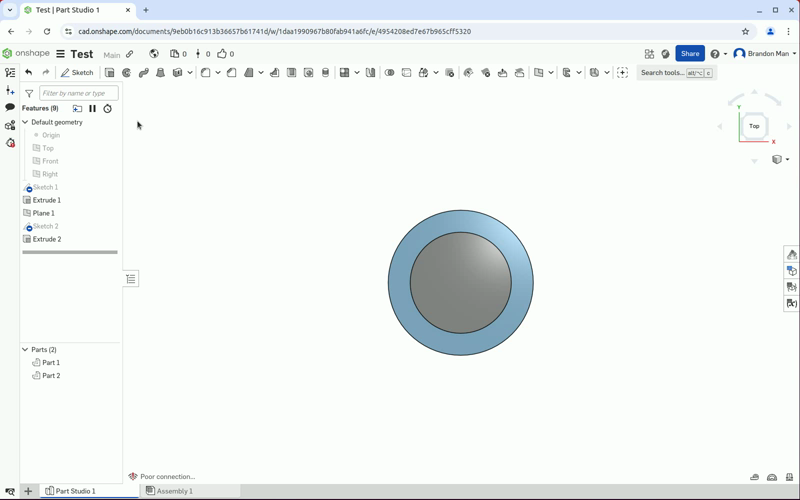
key(shift+h)
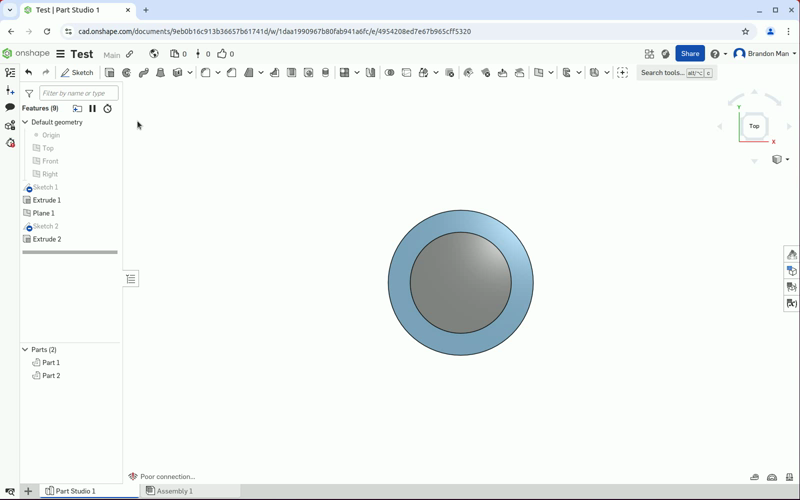
key(shift+h)
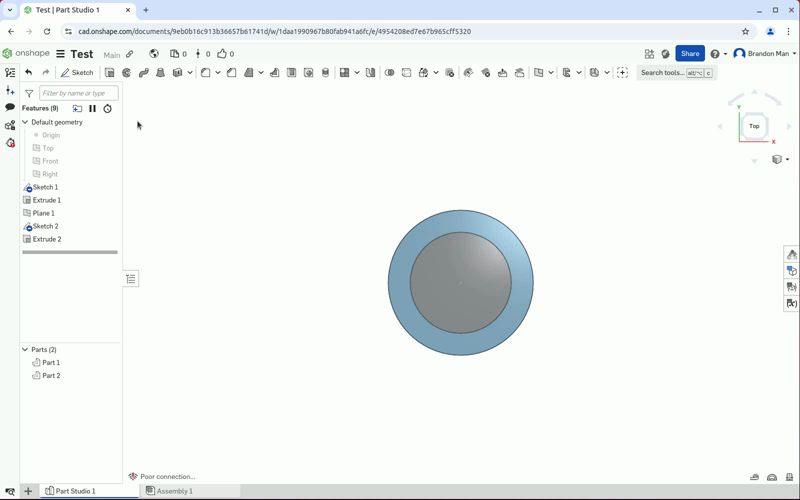
key(shift+7)
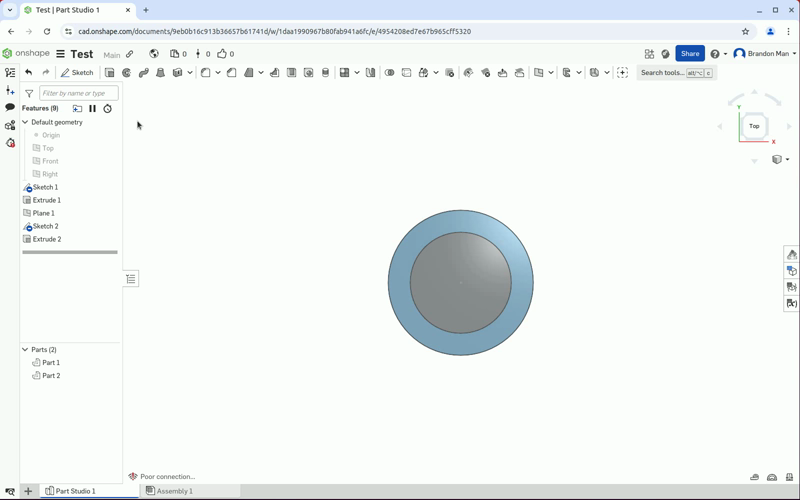
key(up, 3)
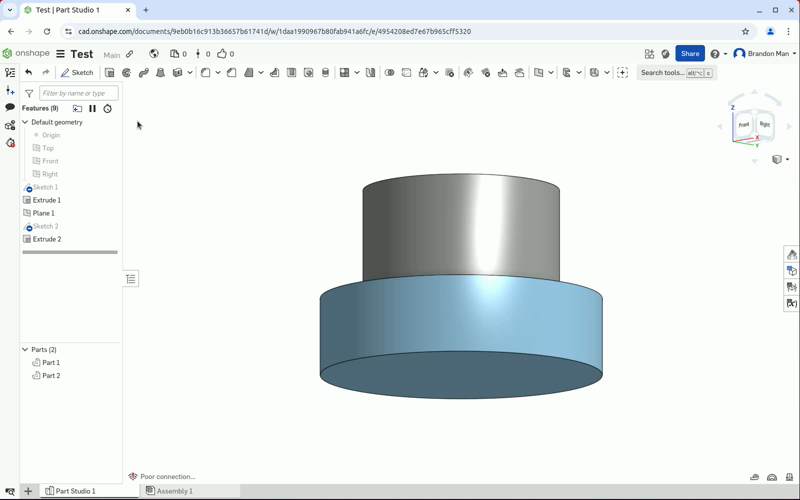
key(left, 3)
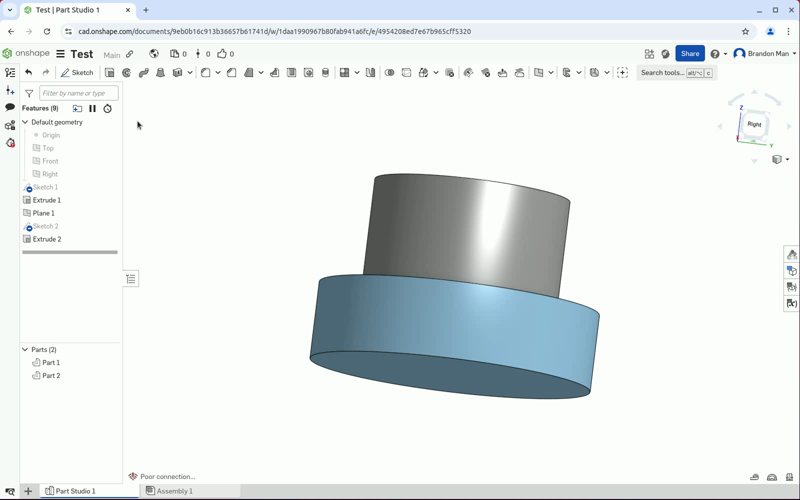
key(right, 3)
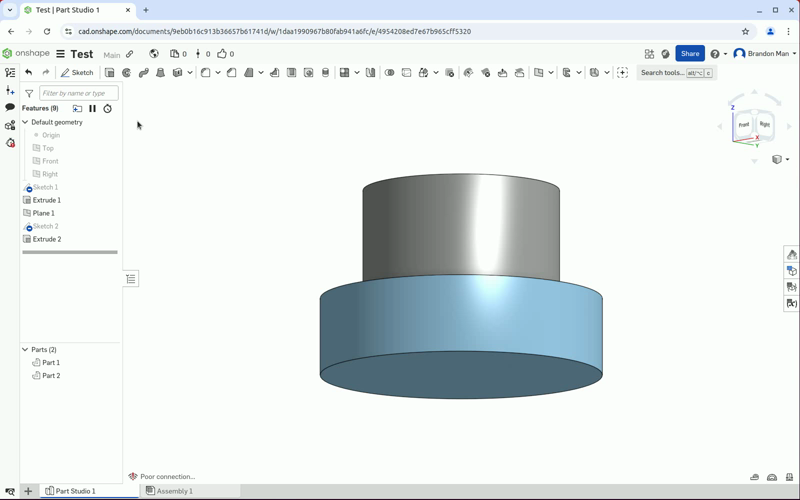
key(down, 3)
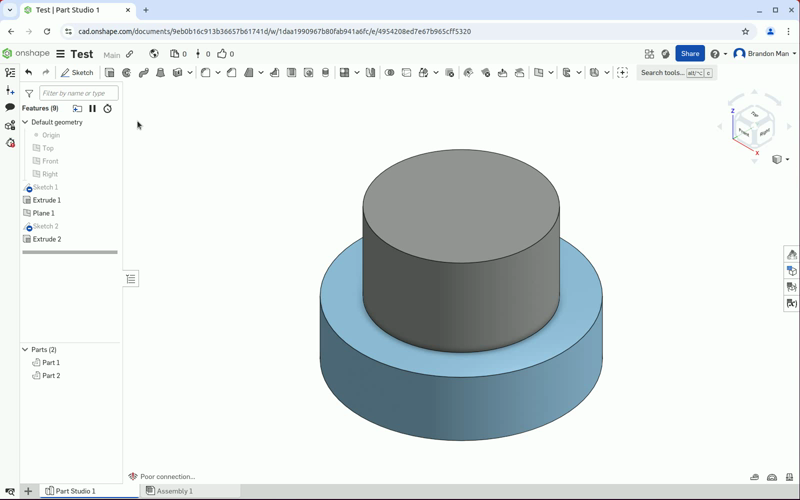
mouse_move(73, 189)
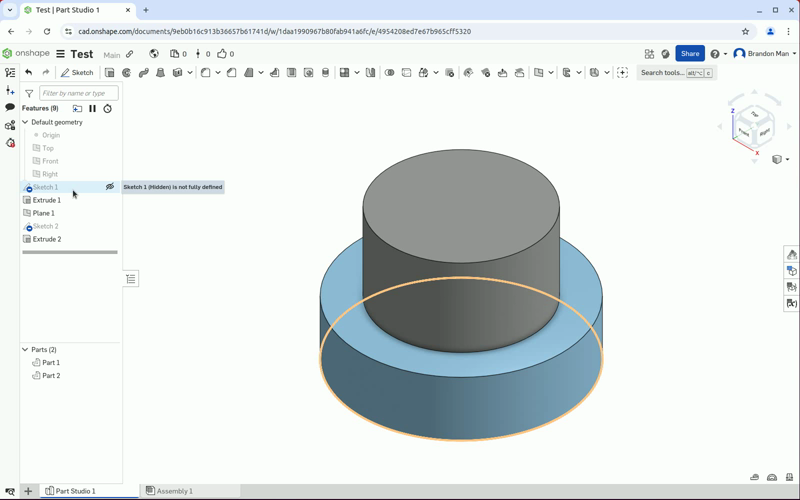
click(73, 189)